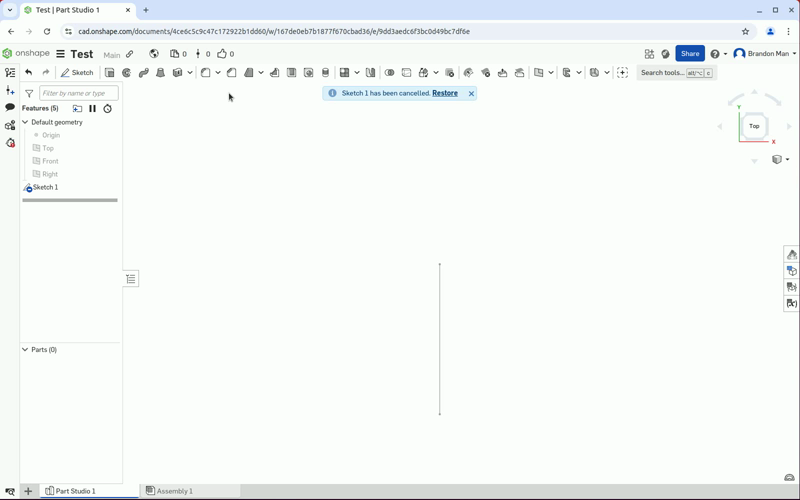
key(shift+h)
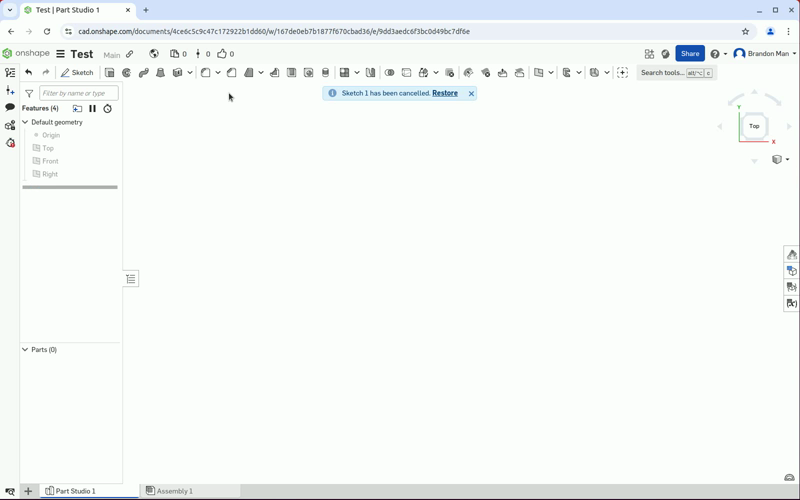
key(shift+s)
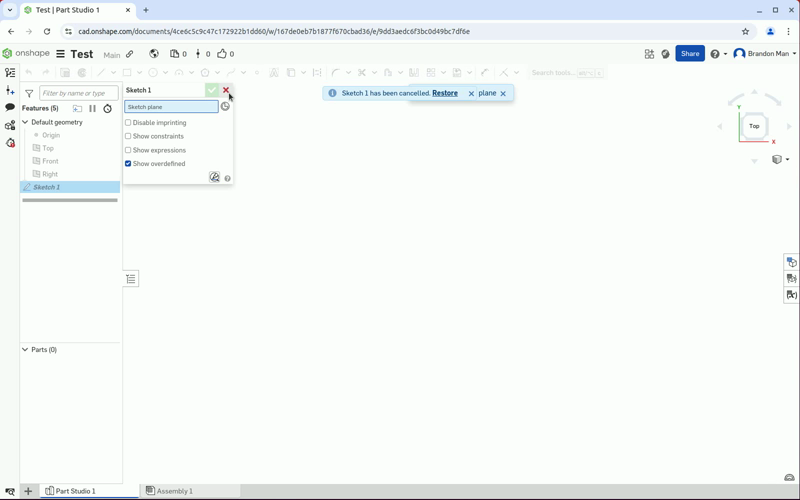
mouse_move(73, 150)
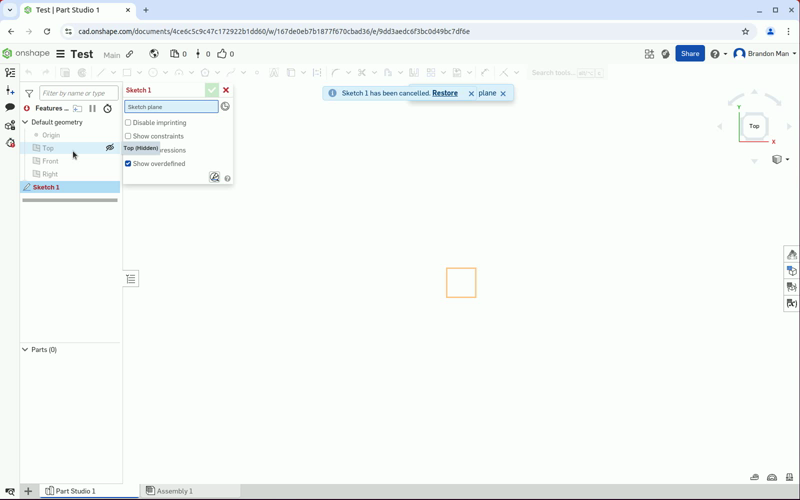
click(73, 150)
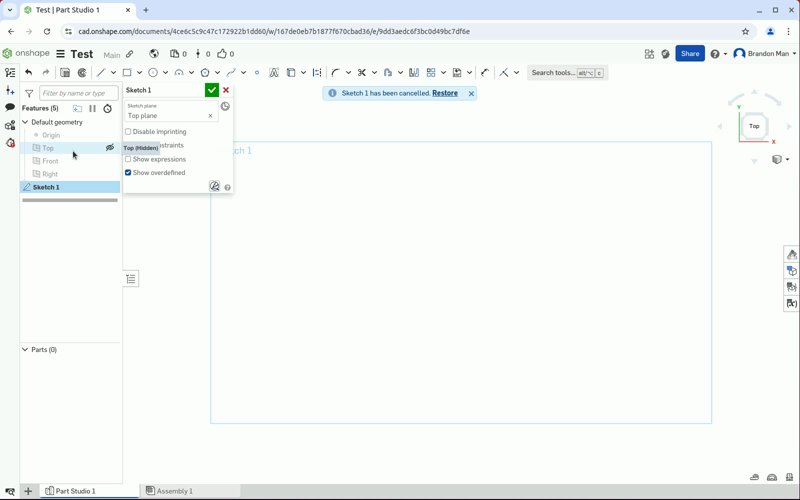
mouse_move(73, 352)
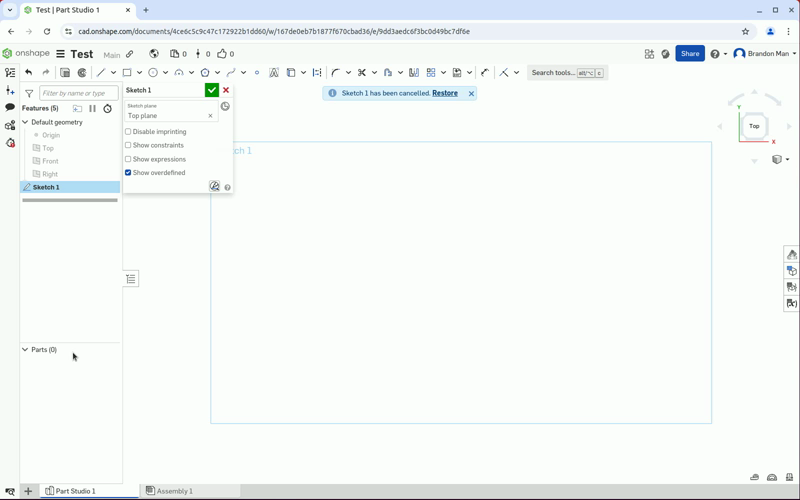
key(y)
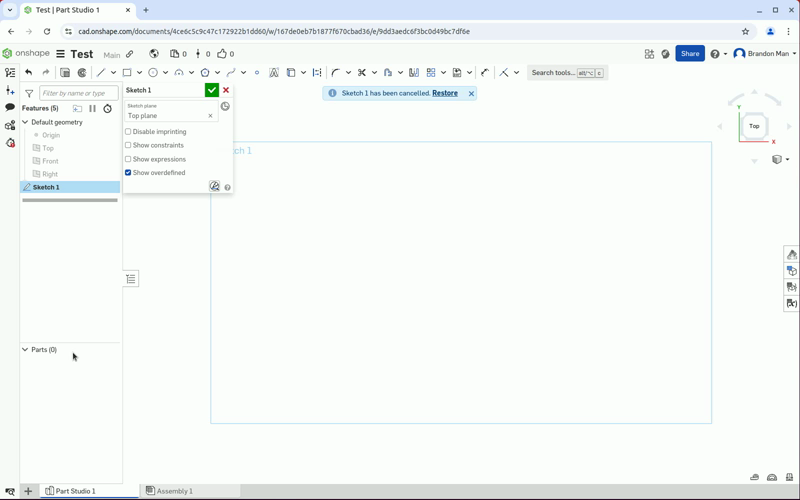
key(c)
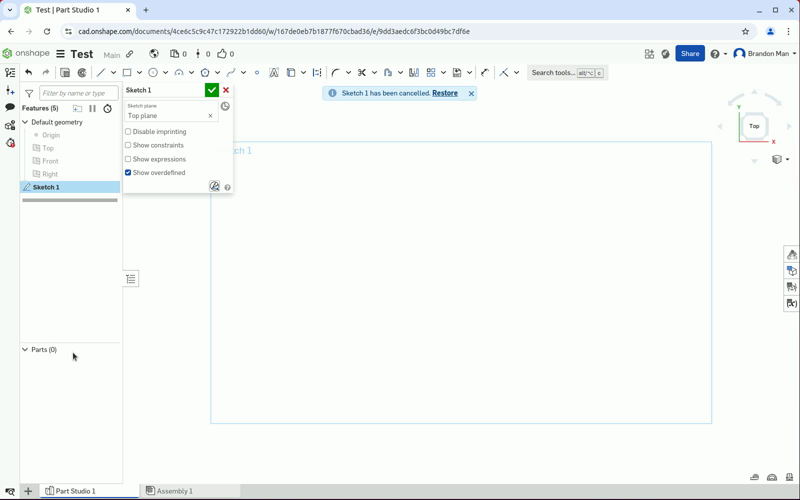
key_down(shift)
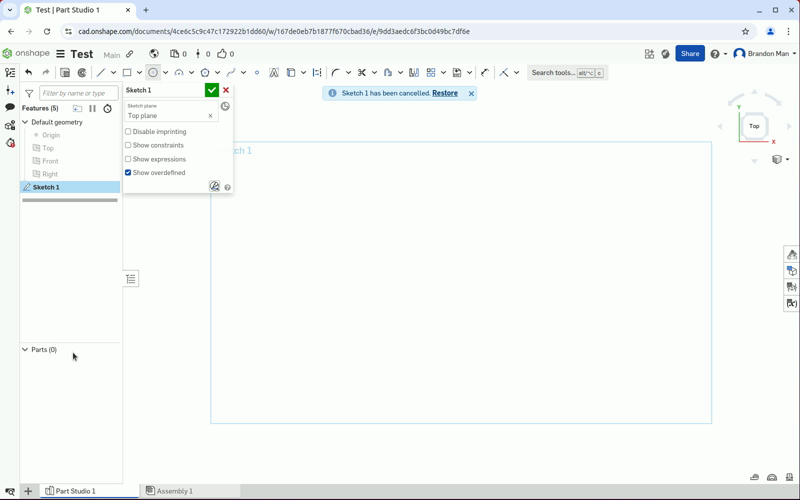
mouse_move(461, 282)
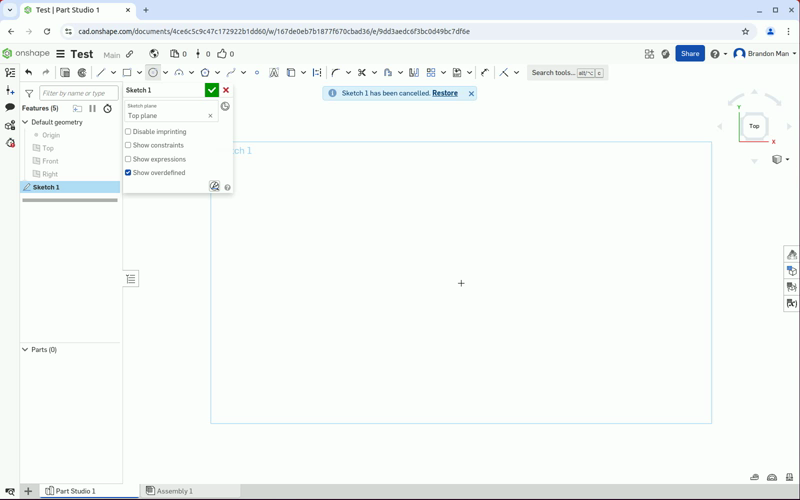
click(461, 282)
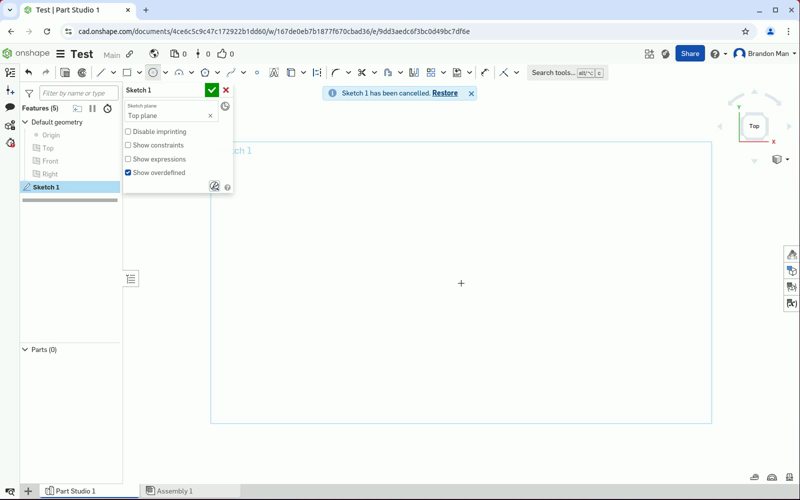
key_up(shift)
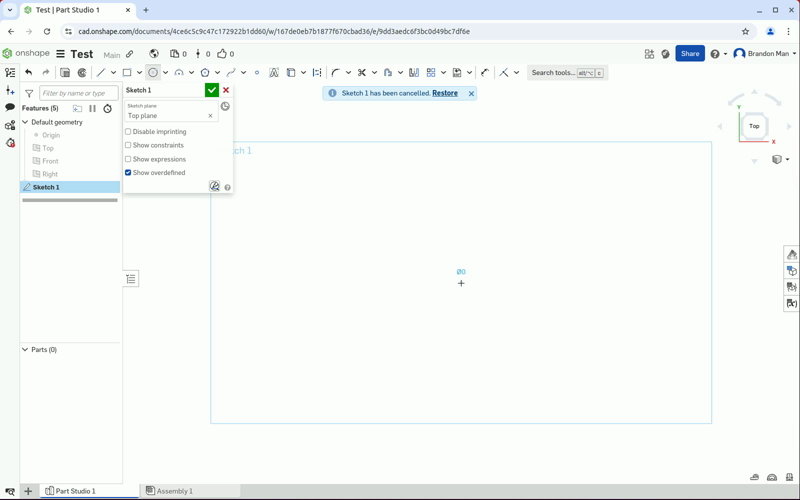
mouse_move(490, 282)
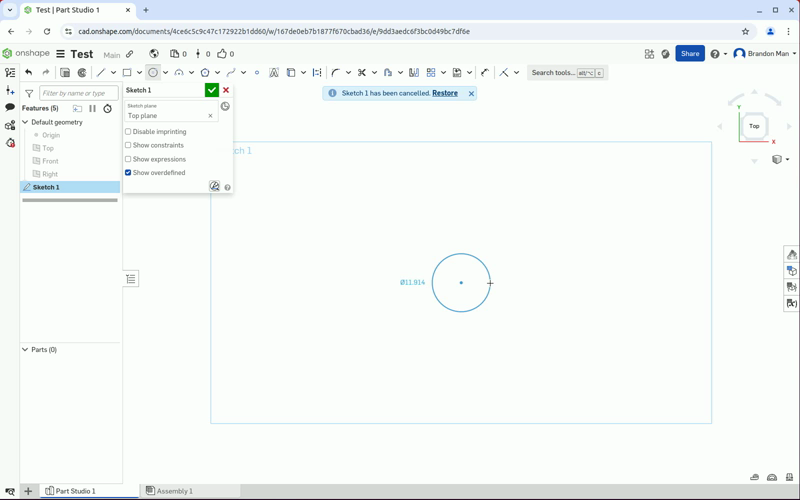
click(490, 282)
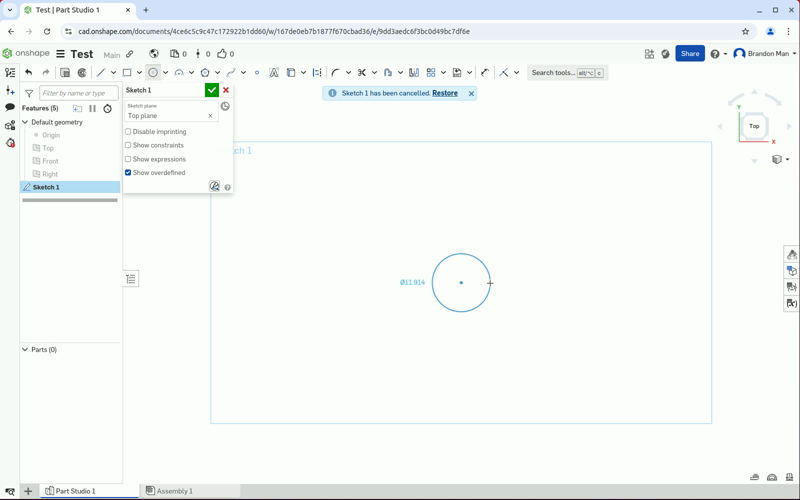
key(esc)
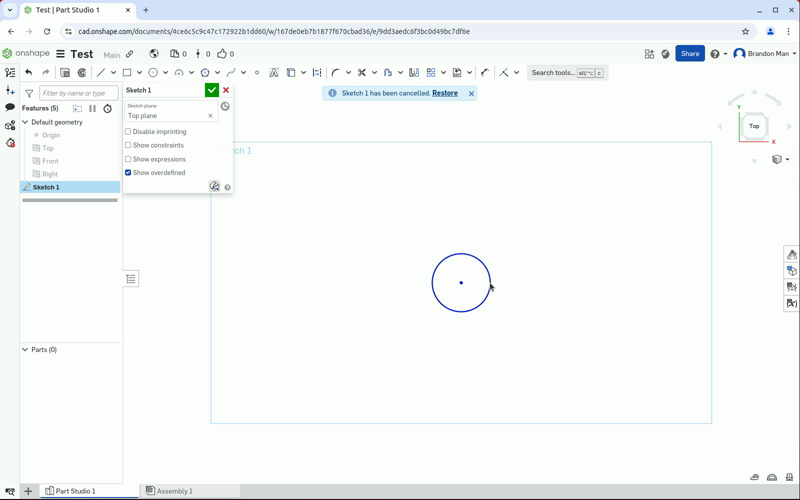
mouse_move(444, 289)
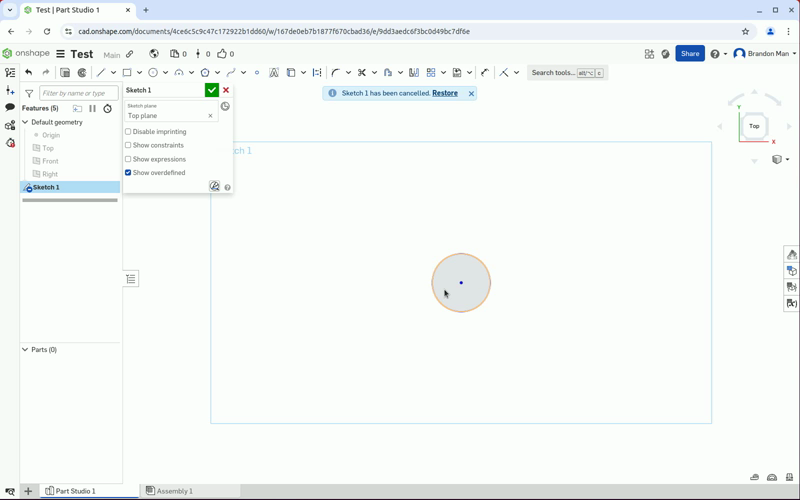
click(444, 289)
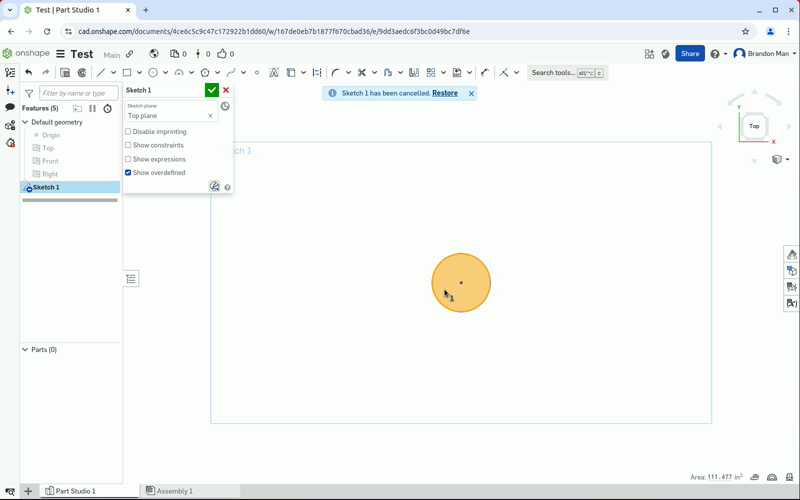
mouse_move(73, 352)
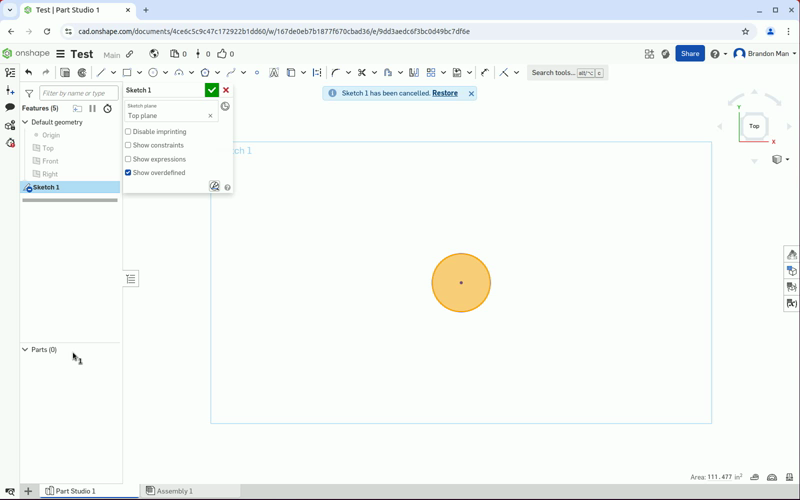
key(shift+y)
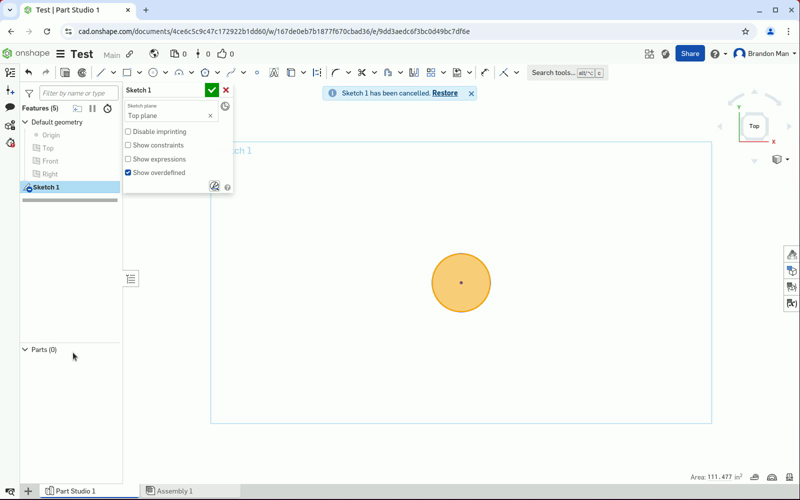
key(shift+e)
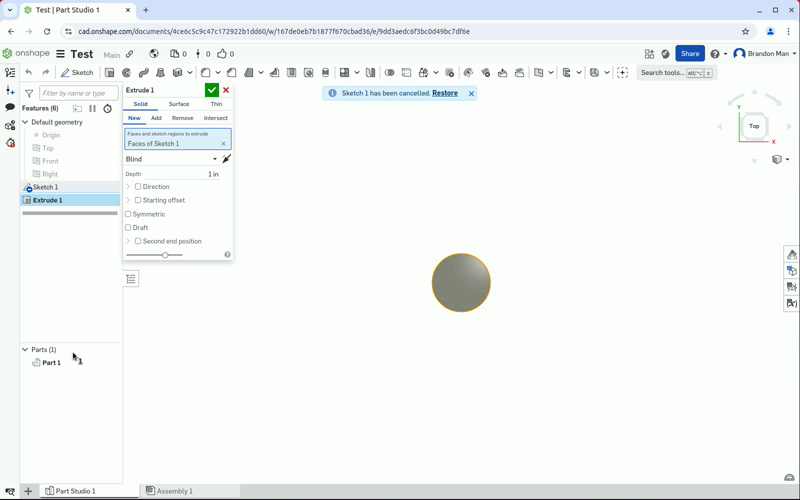
mouse_move(143, 106)
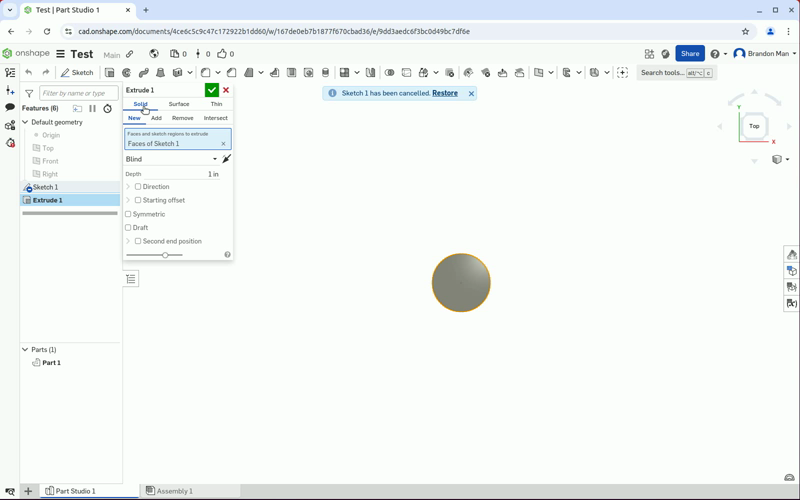
click(143, 106)
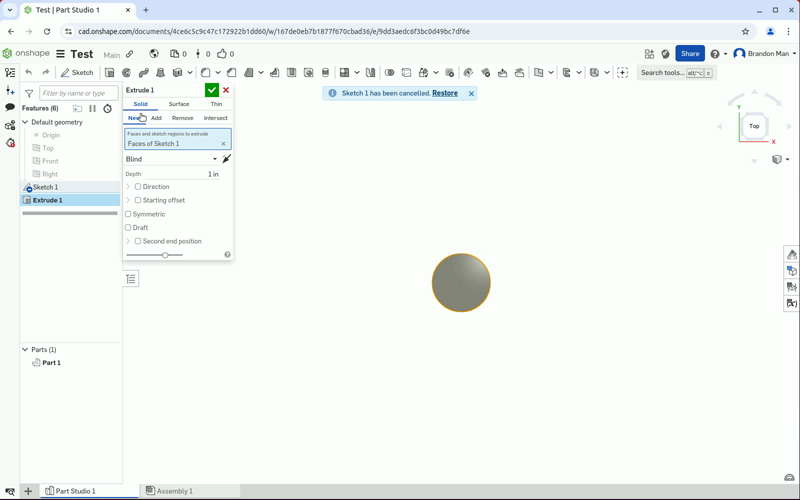
mouse_move(137, 120)
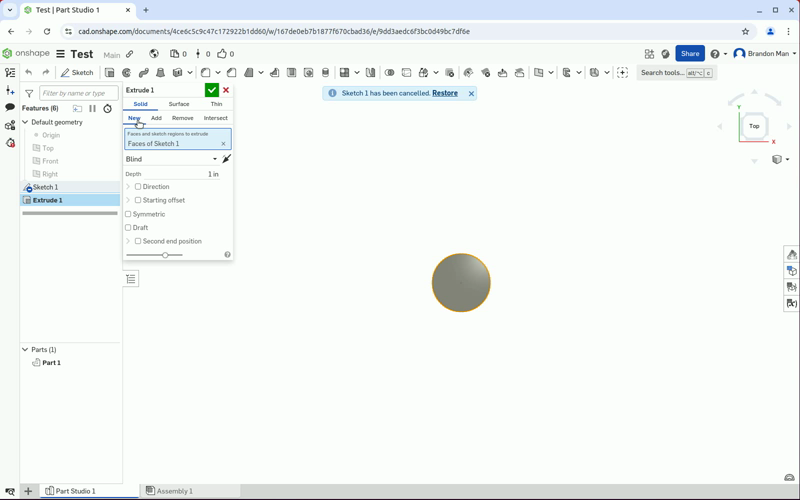
click(137, 120)
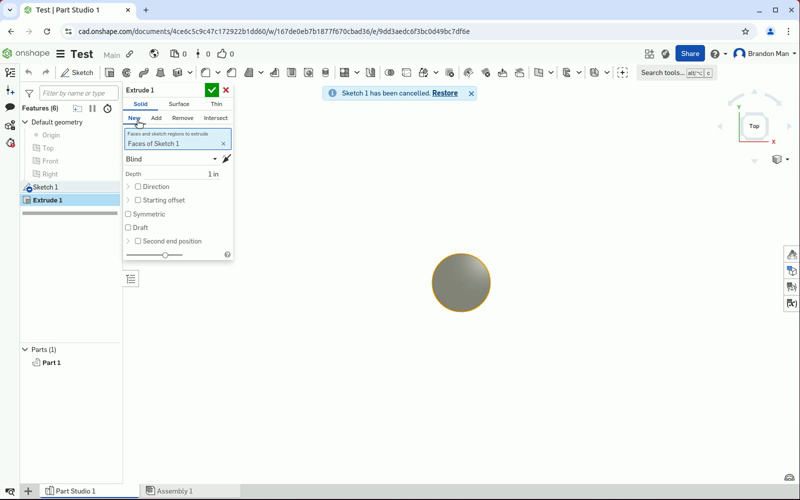
key(tab, 4)
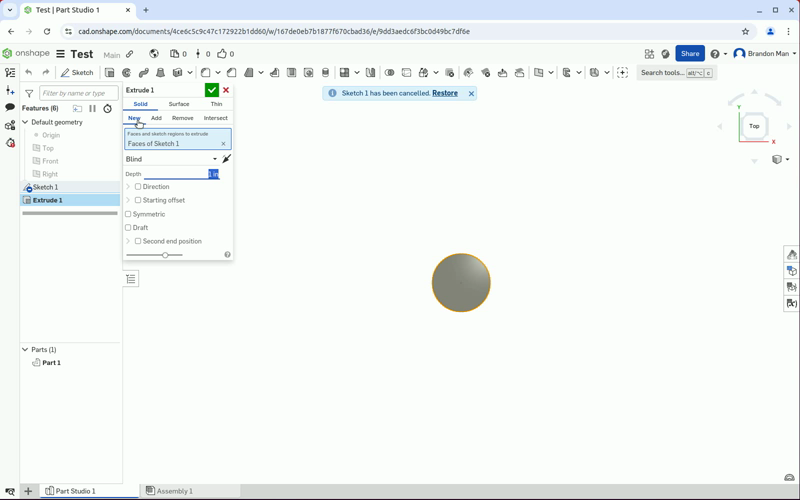
text(2.889)
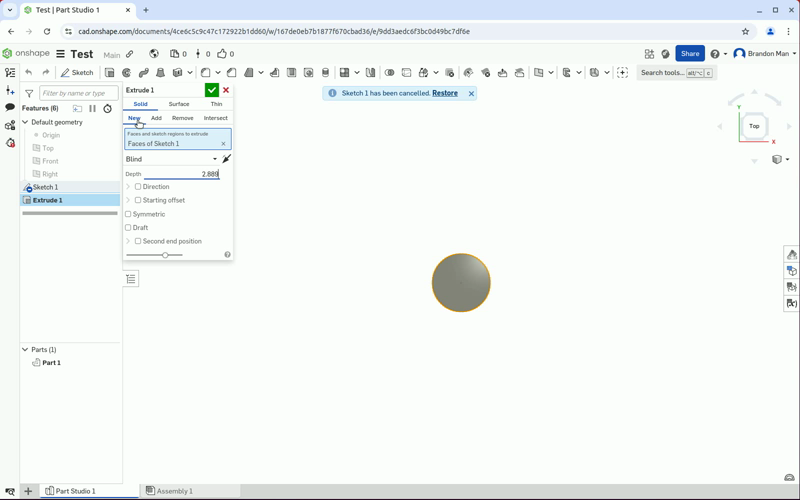
key(enter)
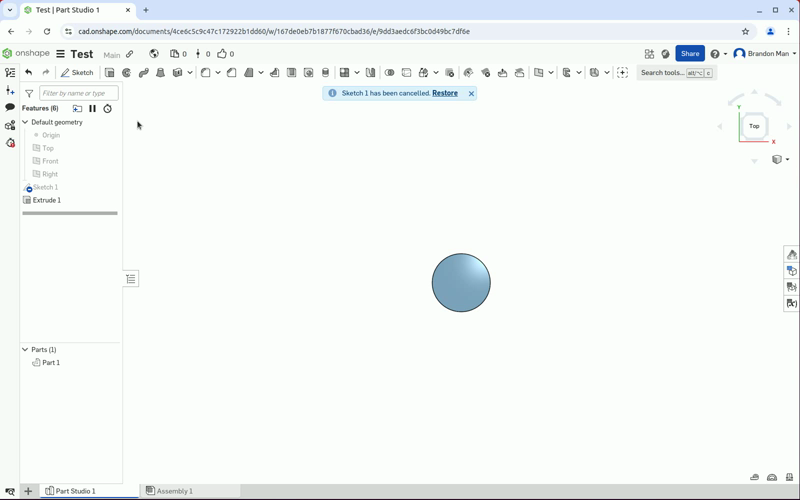
key(shift+h)
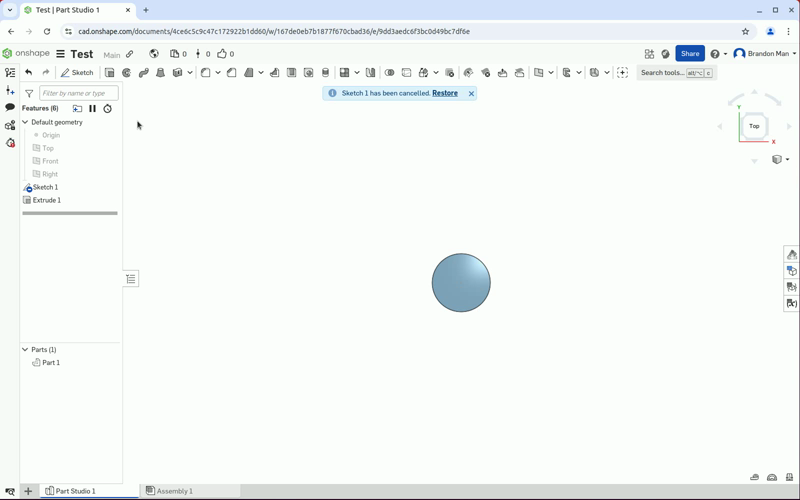
key(shift+h)
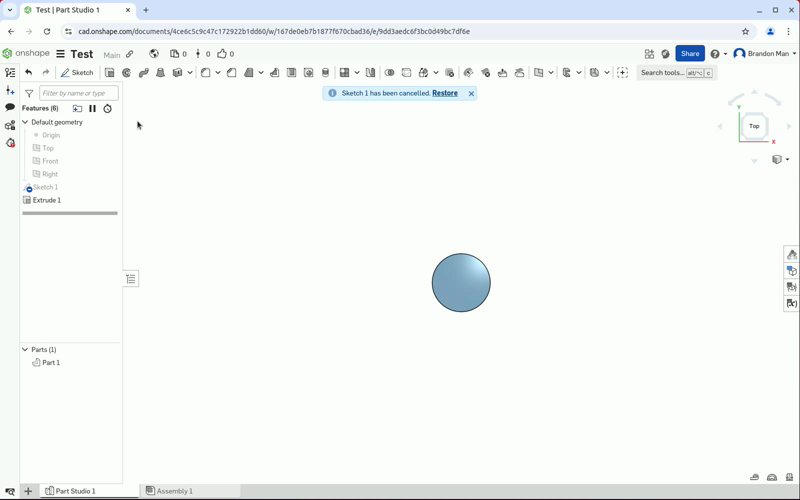
mouse_move(73, 189)
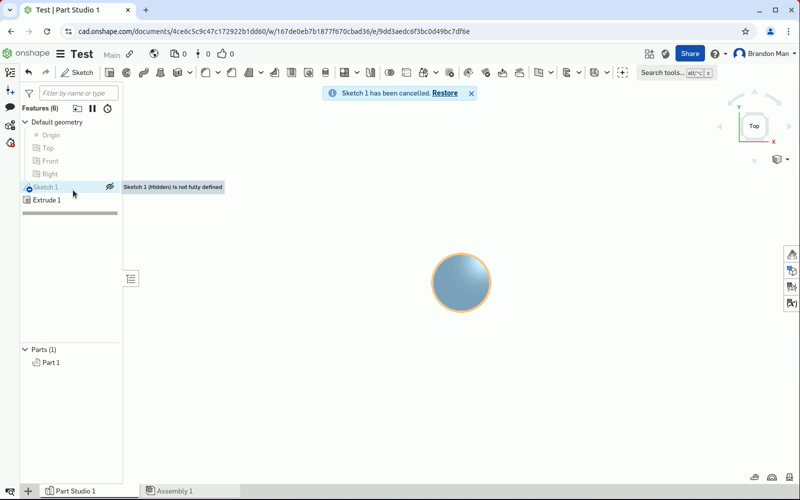
click(73, 189)
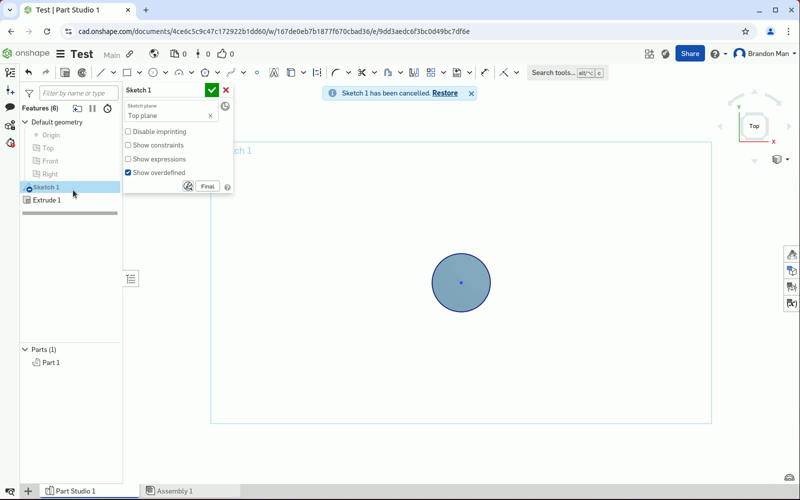
mouse_move(229, 92)
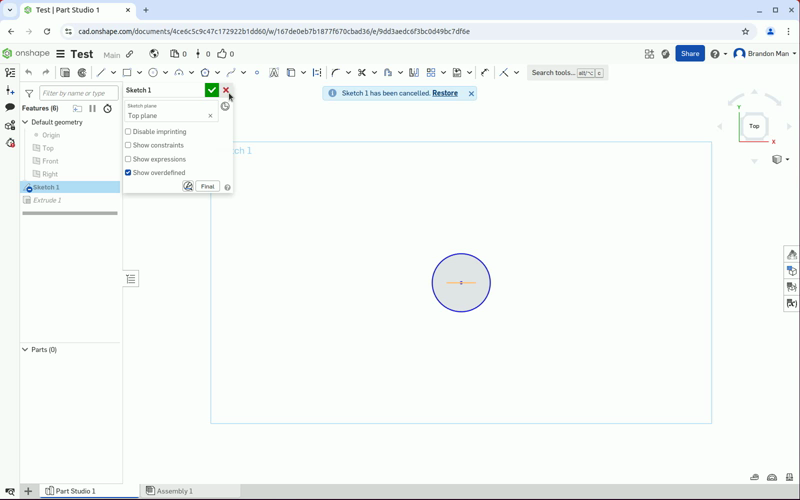
click(229, 92)
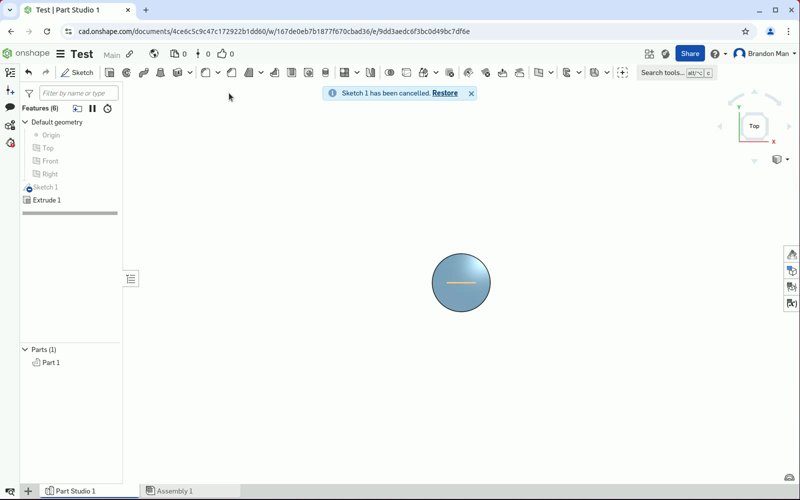
mouse_move(541, 75)
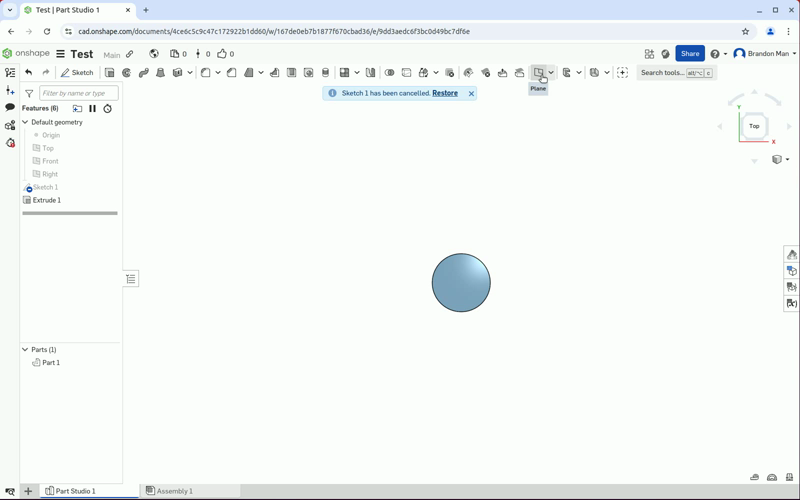
click(541, 75)
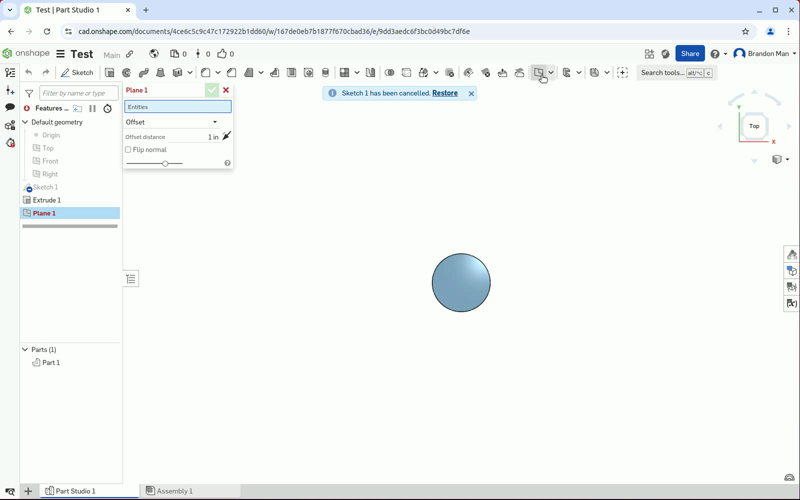
mouse_move(73, 150)
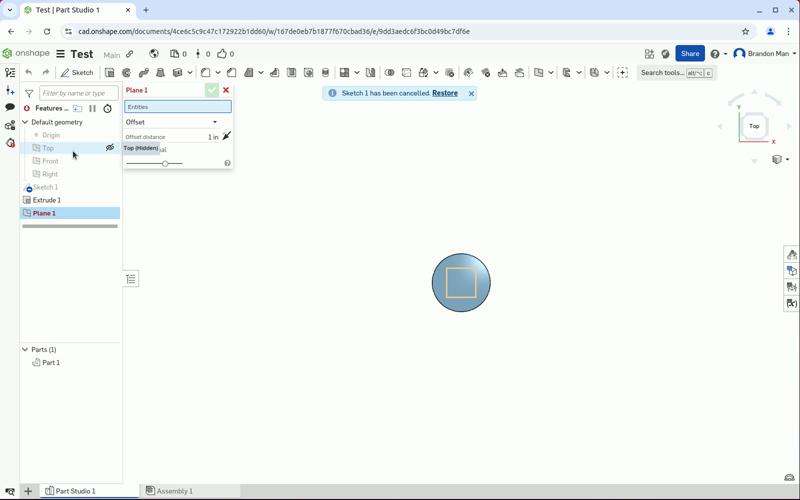
click(73, 150)
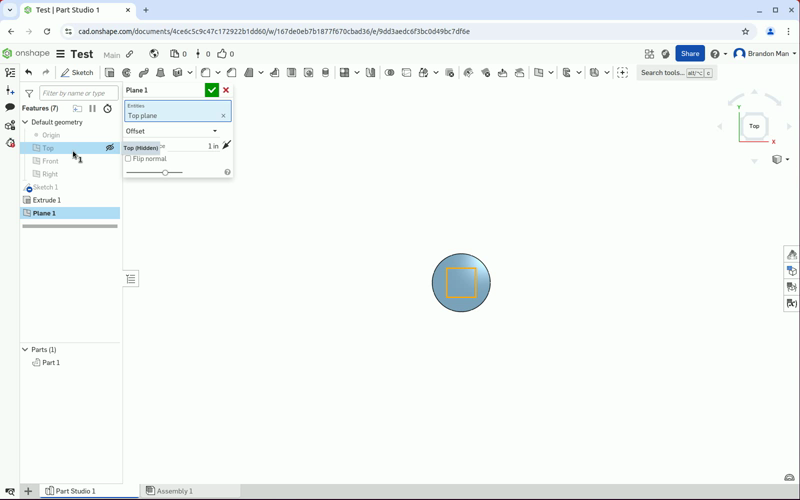
key(tab, 2)
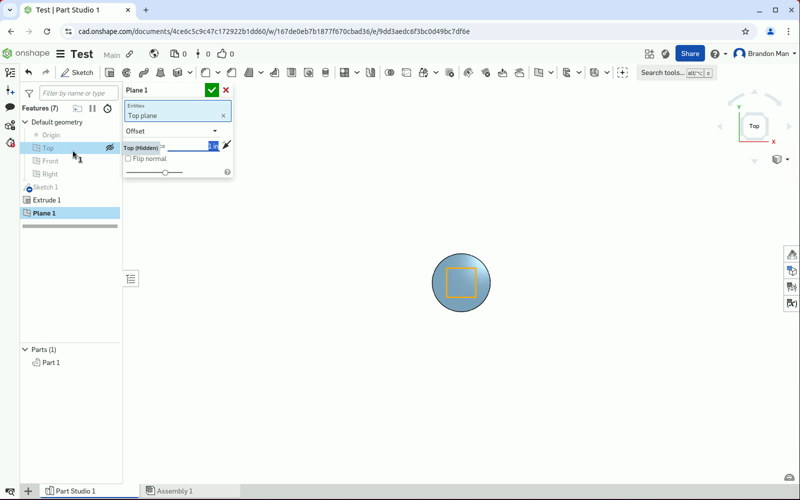
text(2.896)
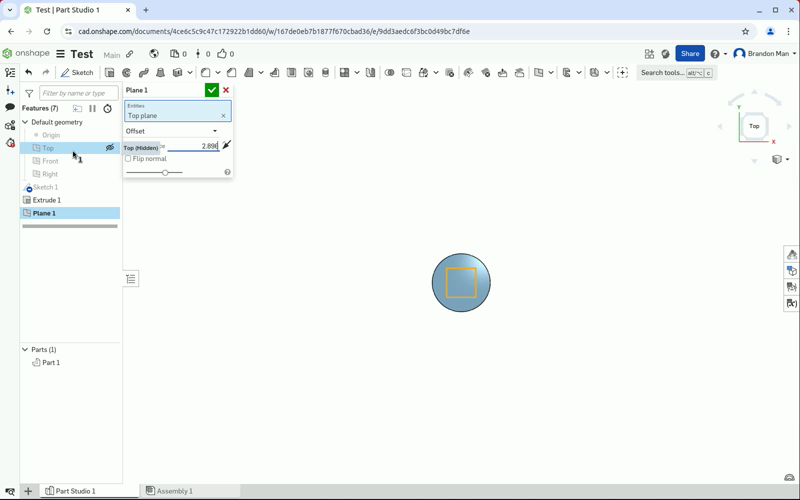
key(enter, 2)
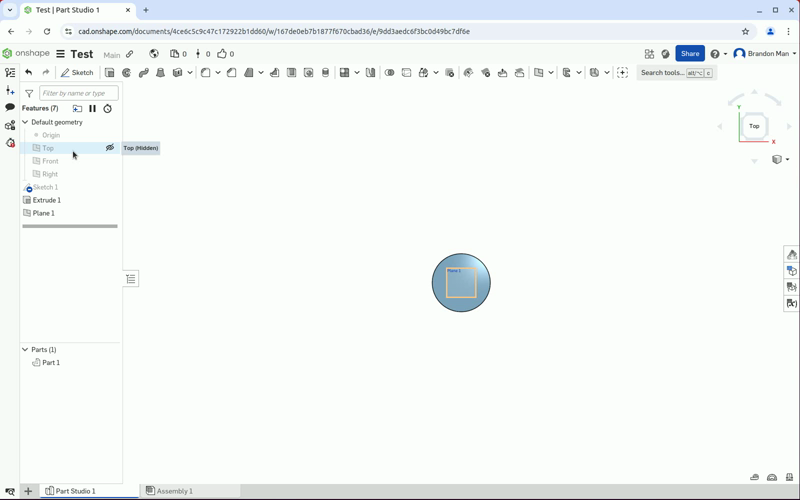
key(shift+s)
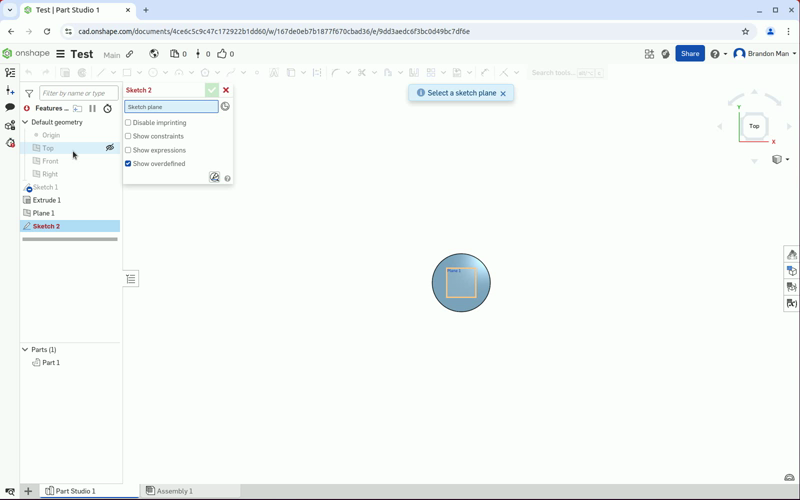
mouse_move(73, 215)
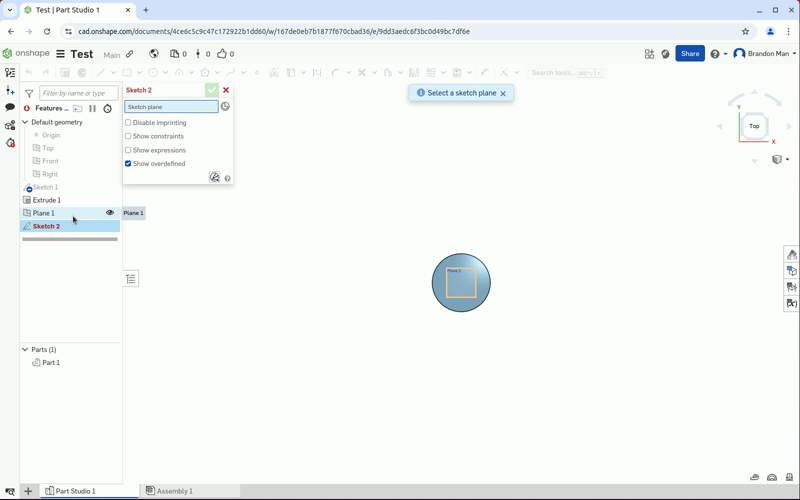
click(73, 215)
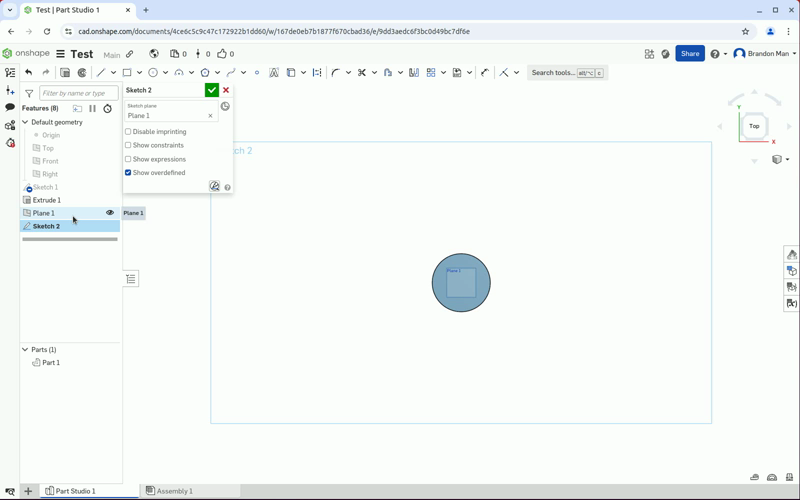
mouse_move(73, 352)
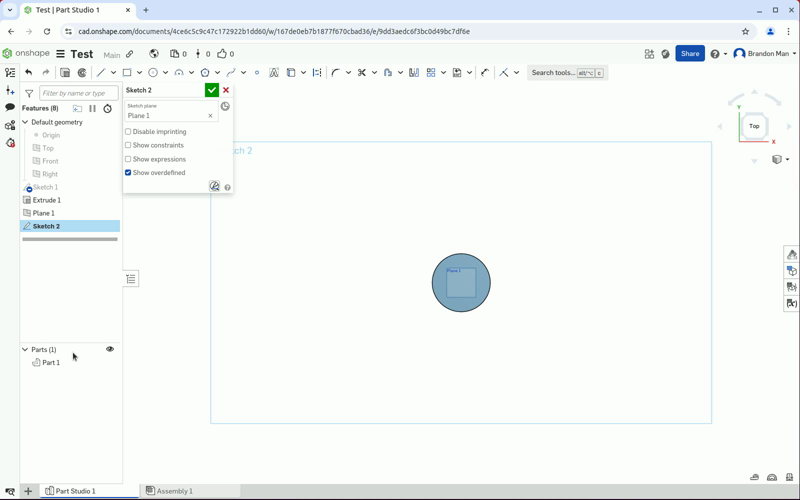
key(y)
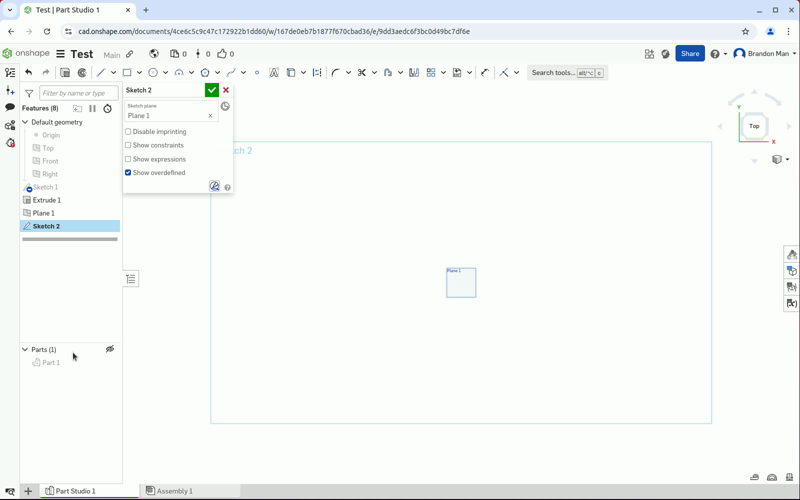
key(c)
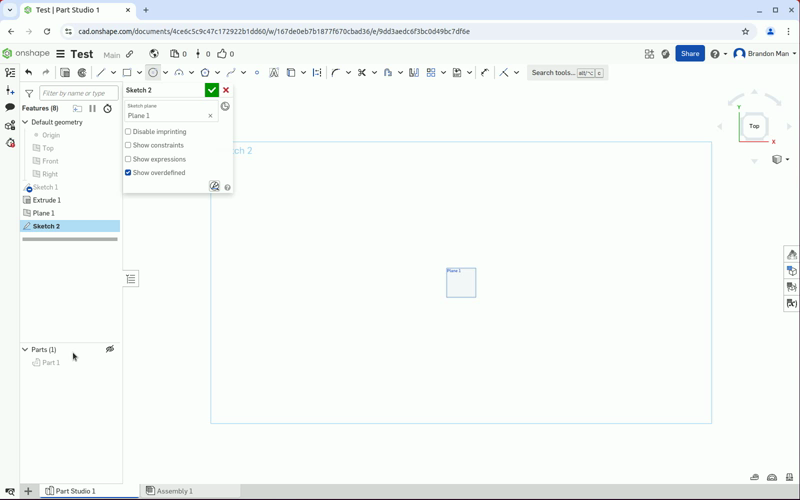
key_down(shift)
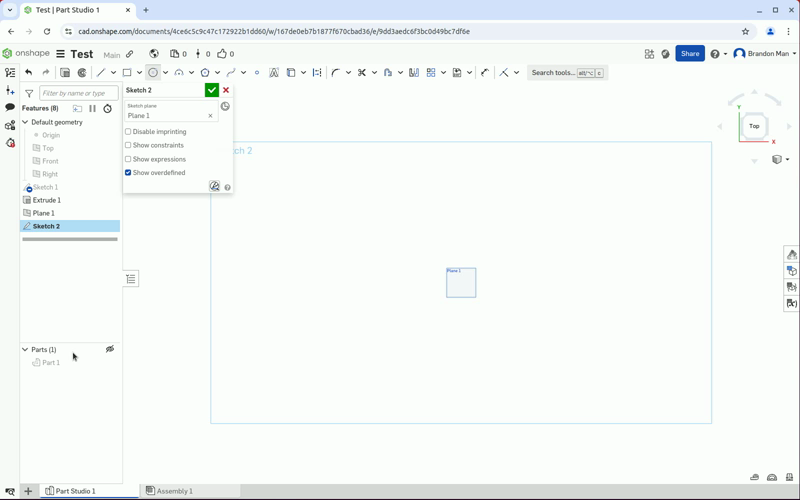
mouse_move(461, 282)
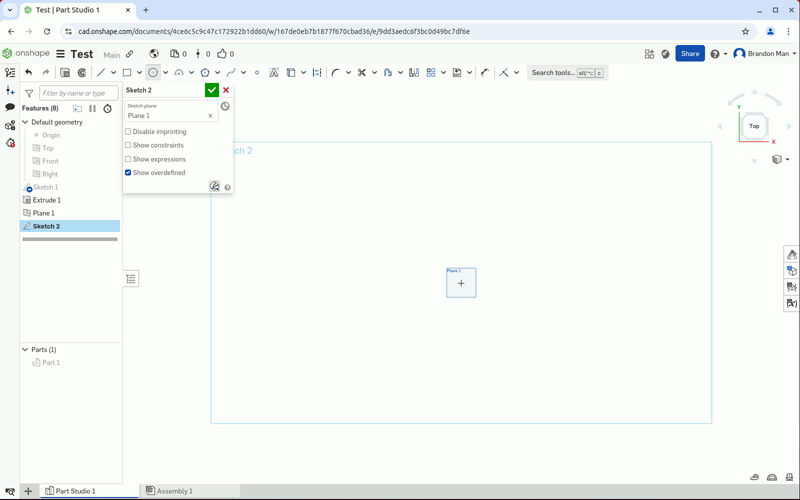
click(461, 282)
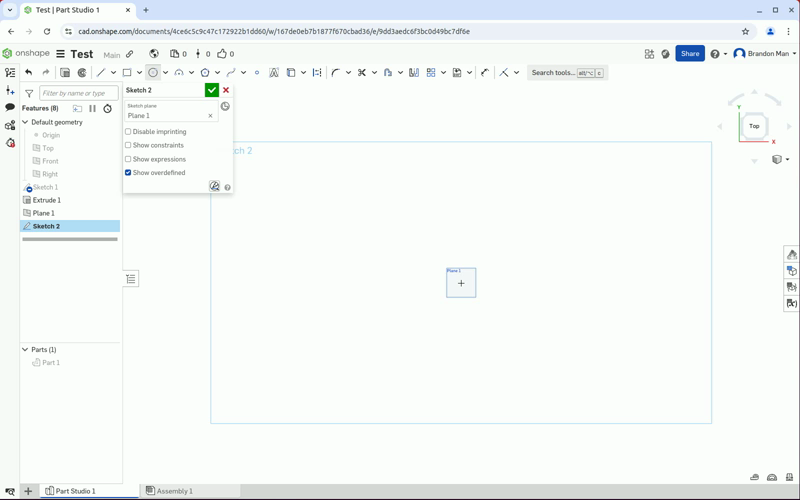
key_up(shift)
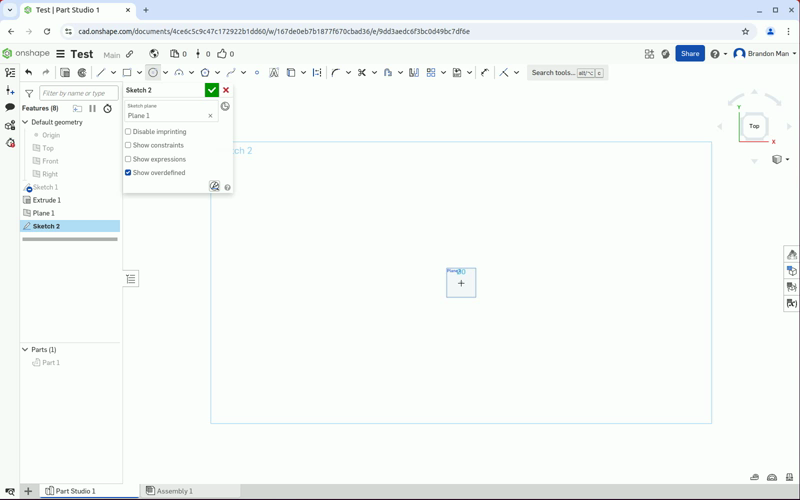
mouse_move(470, 282)
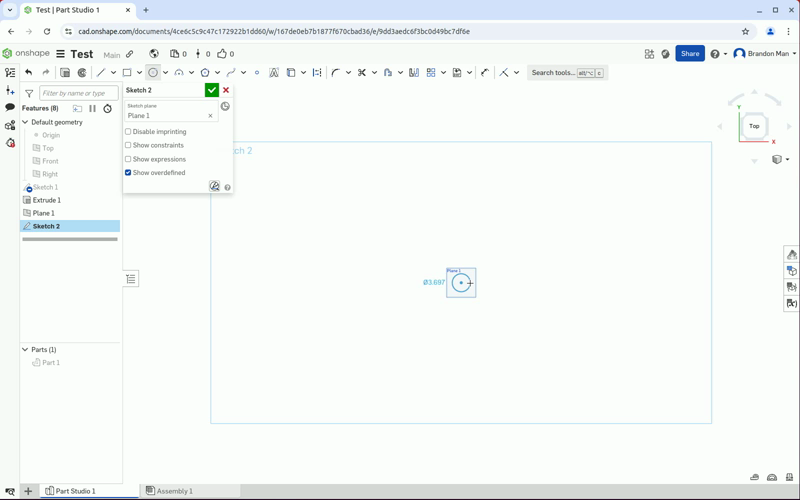
click(470, 282)
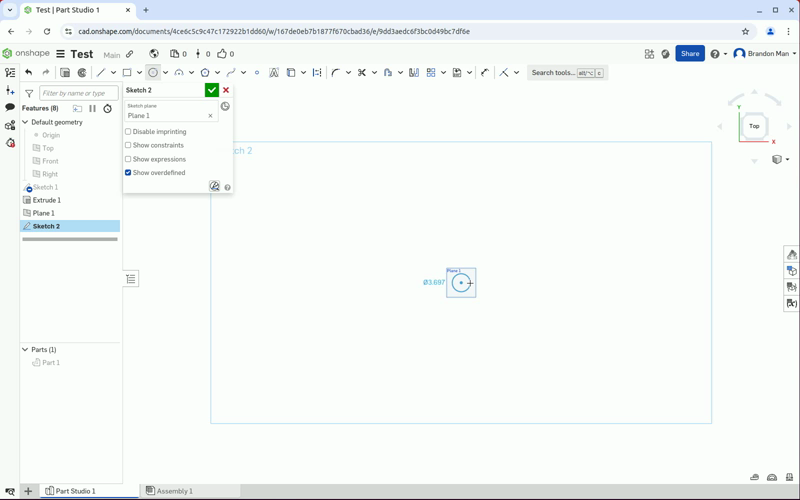
key(esc)
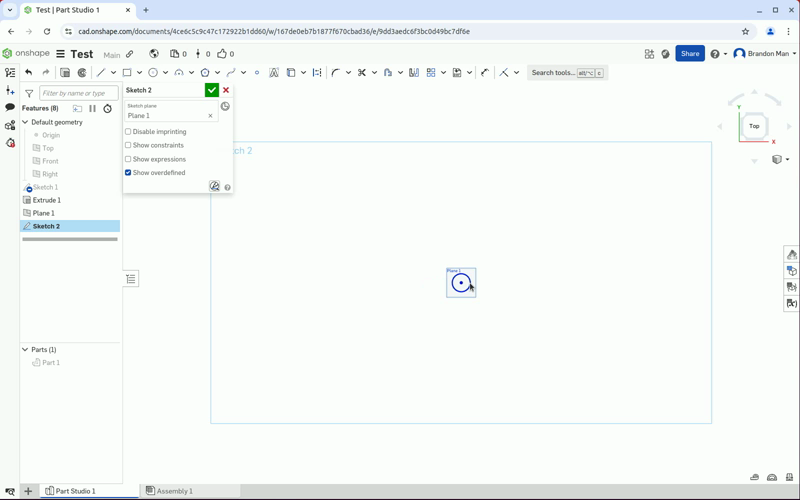
mouse_move(465, 288)
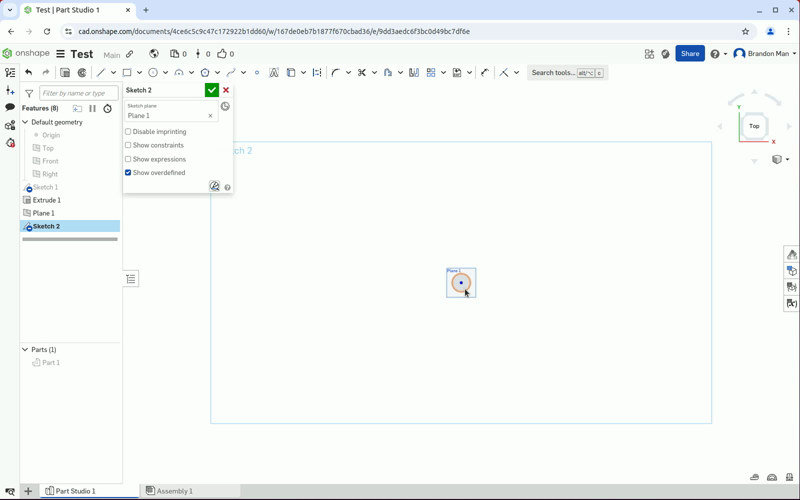
scroll(6)
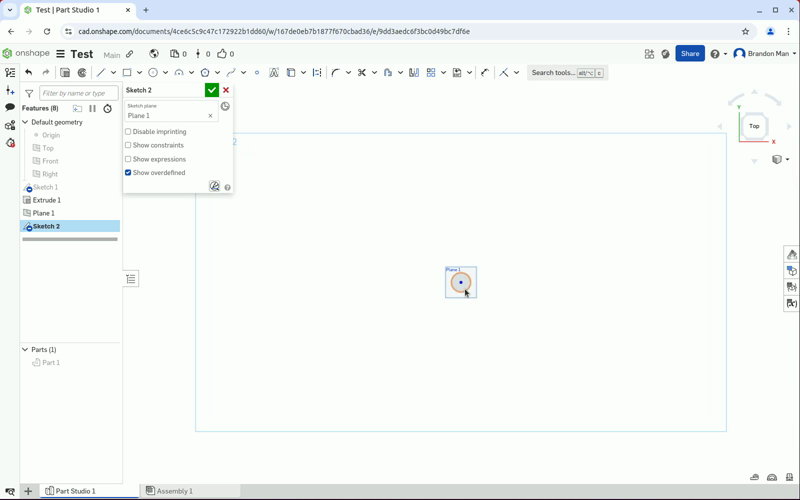
scroll(6)
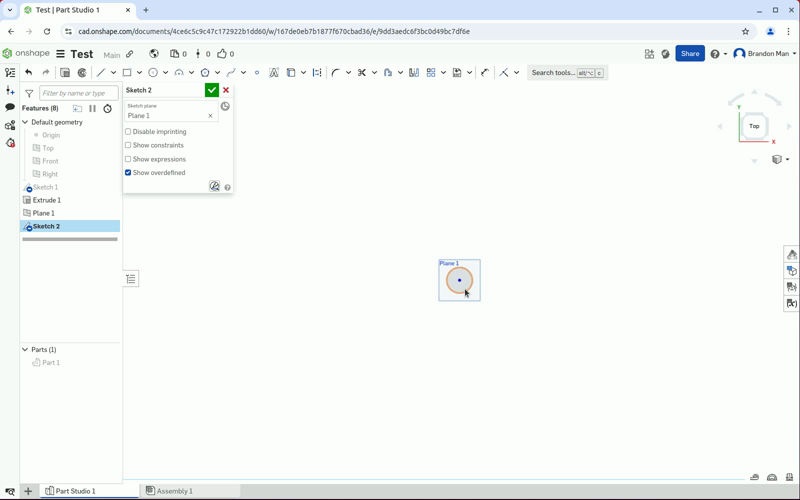
scroll(6)
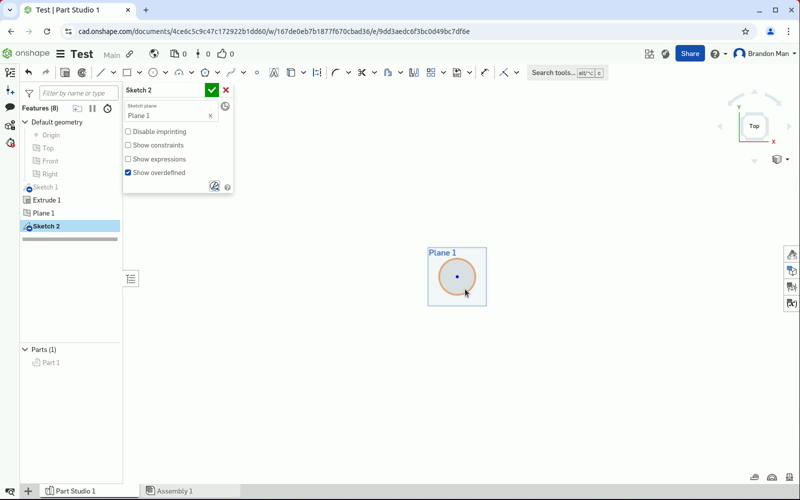
scroll(6)
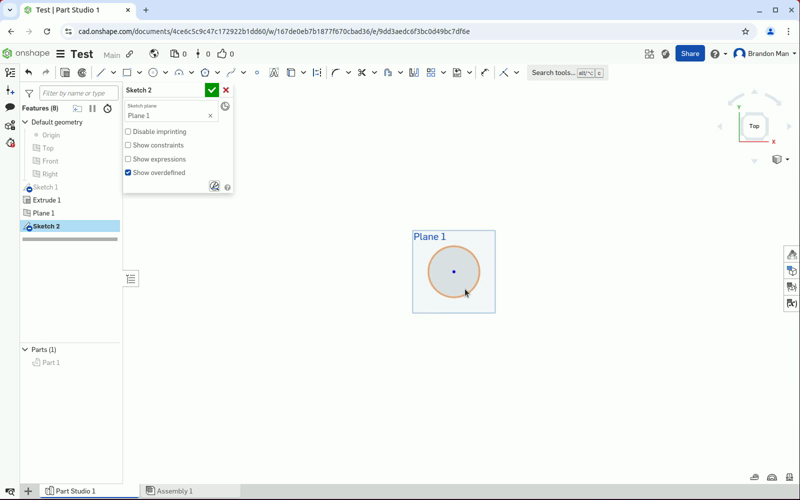
scroll(6)
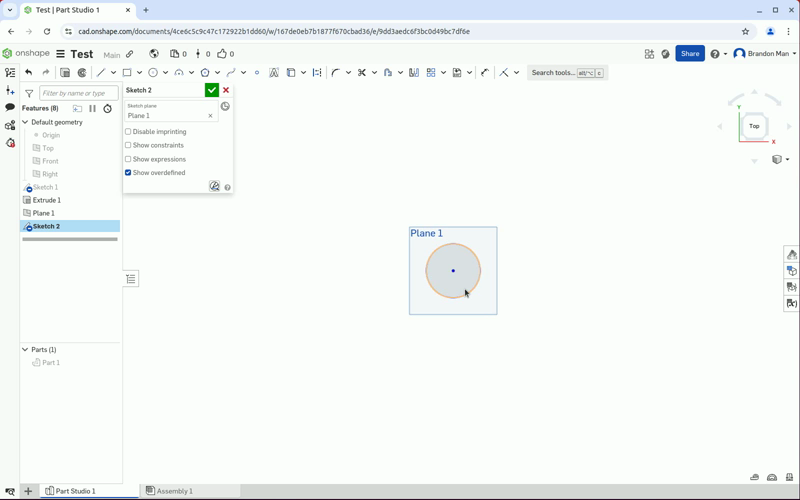
scroll(6)
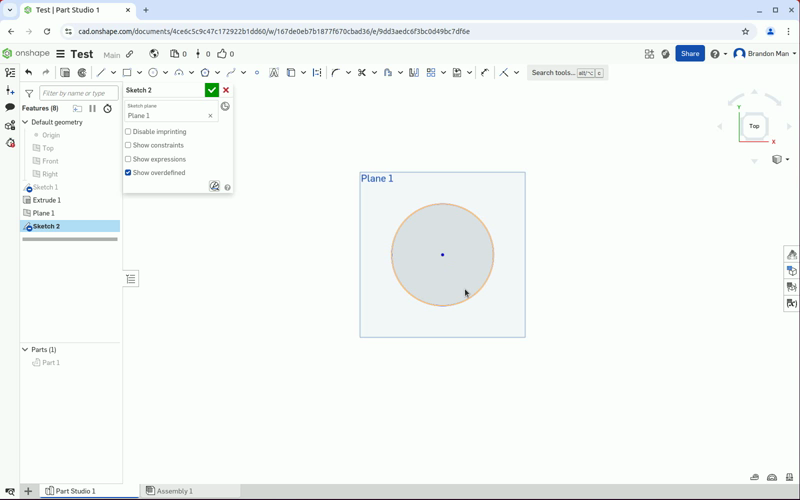
scroll(6)
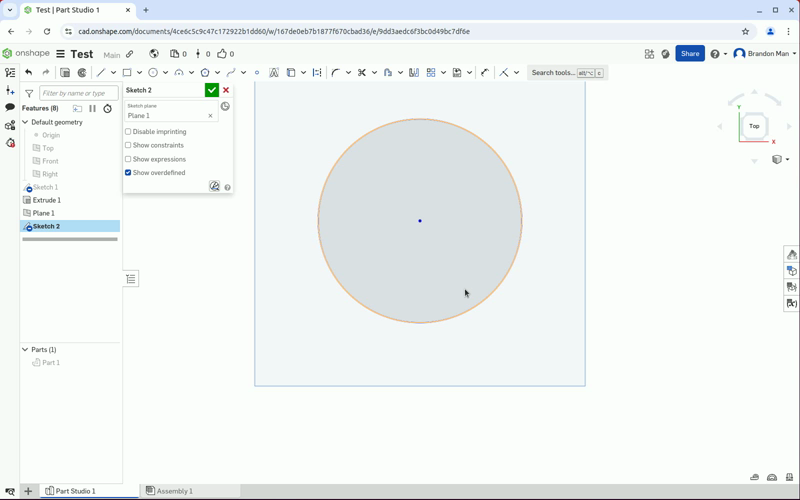
click(465, 288)
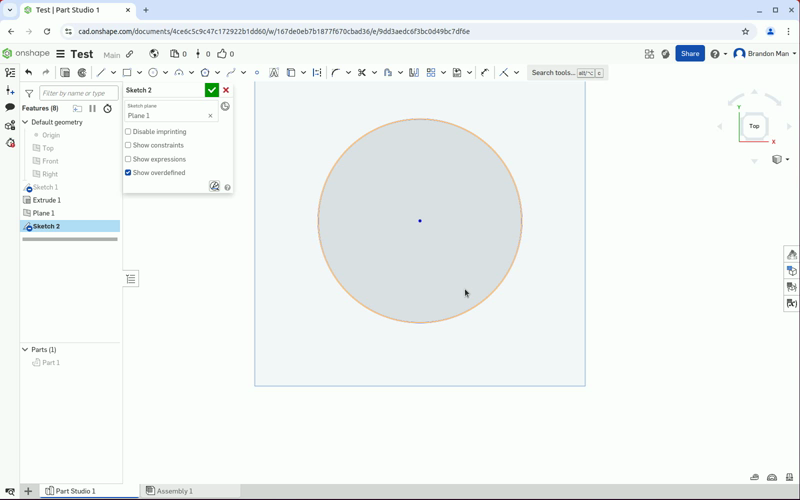
scroll(-6)
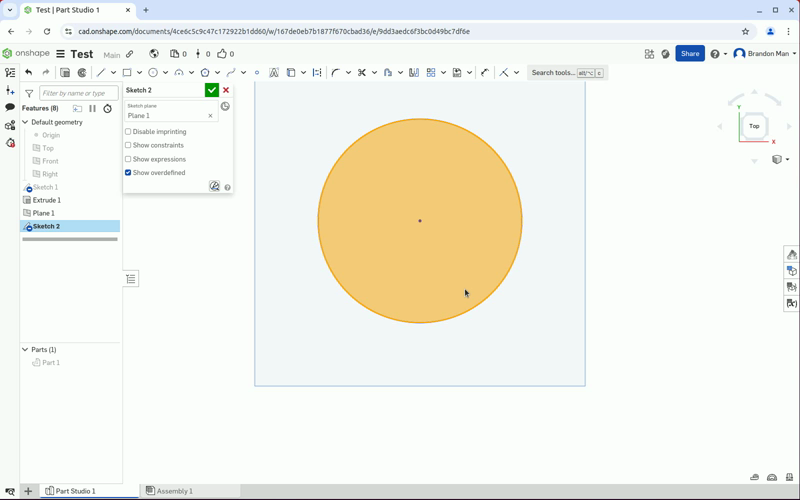
scroll(-6)
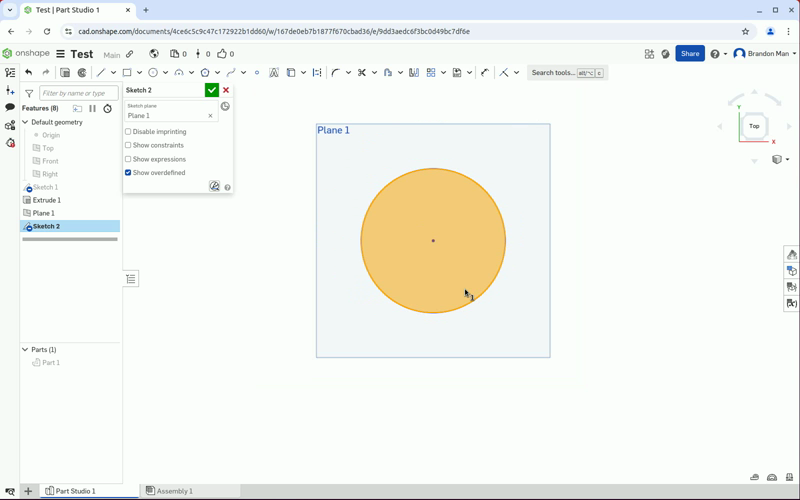
scroll(-6)
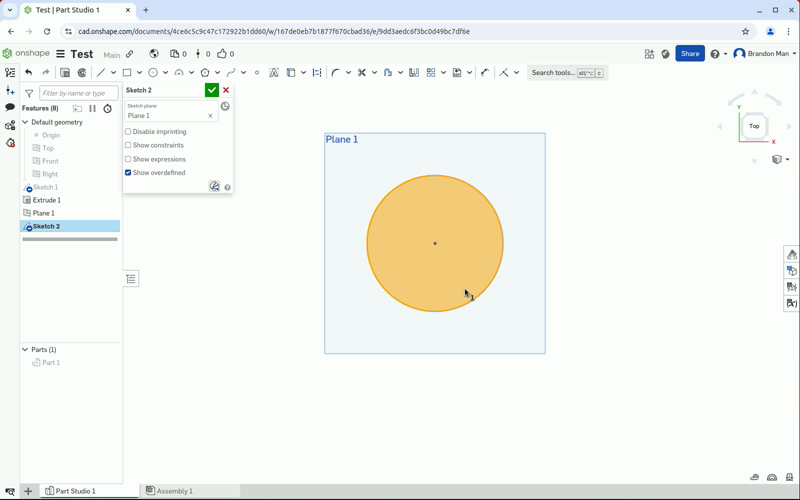
scroll(-6)
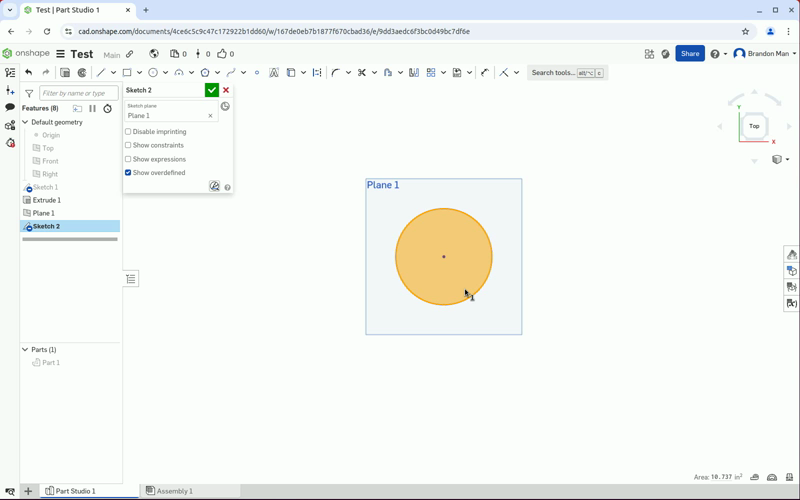
scroll(-6)
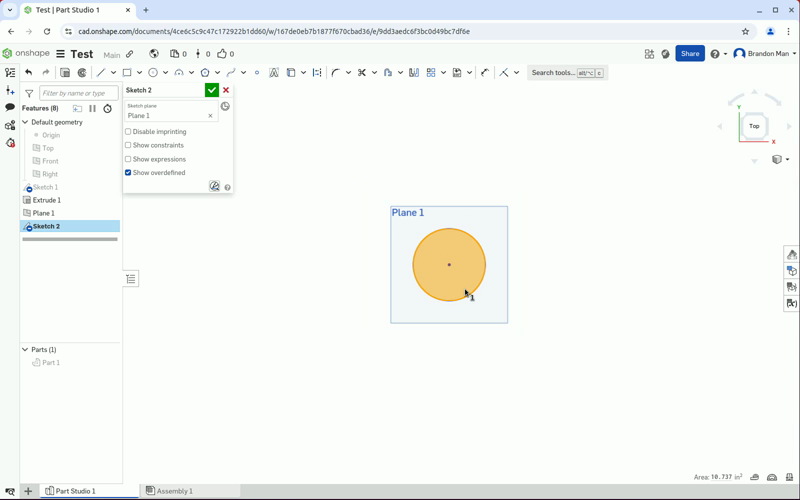
scroll(-6)
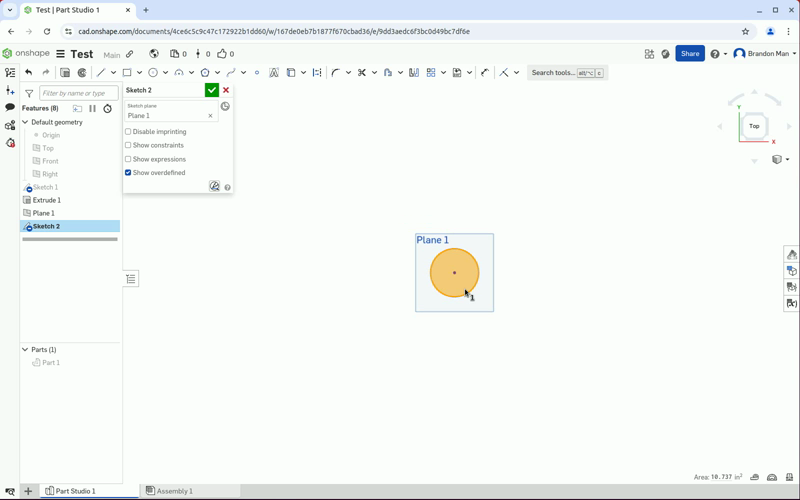
scroll(-6)
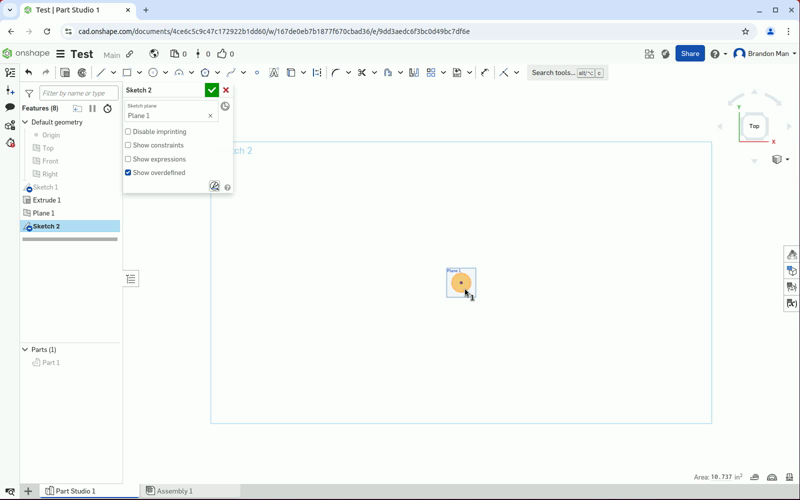
mouse_move(73, 352)
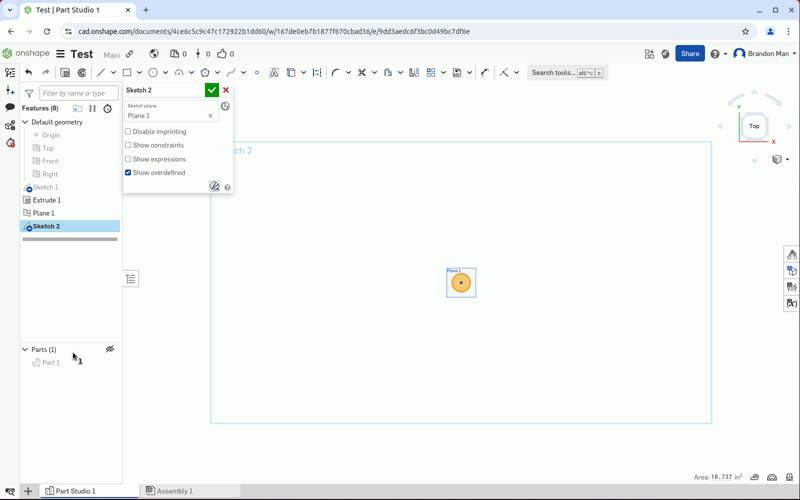
key(shift+y)
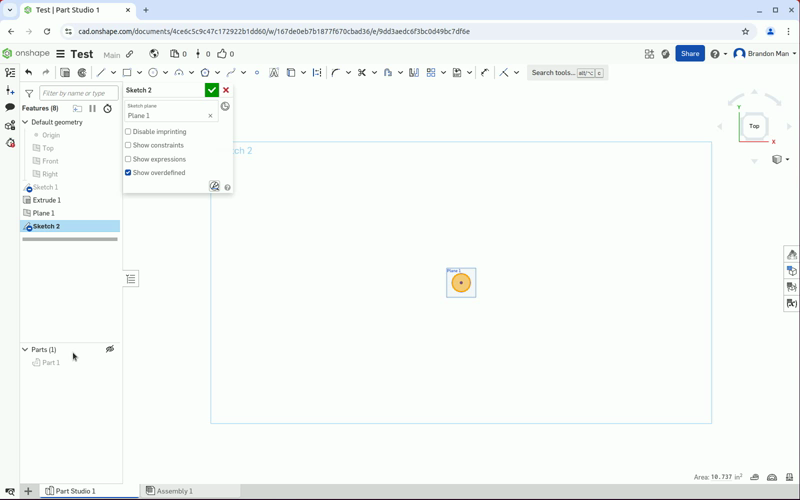
key(shift+e)
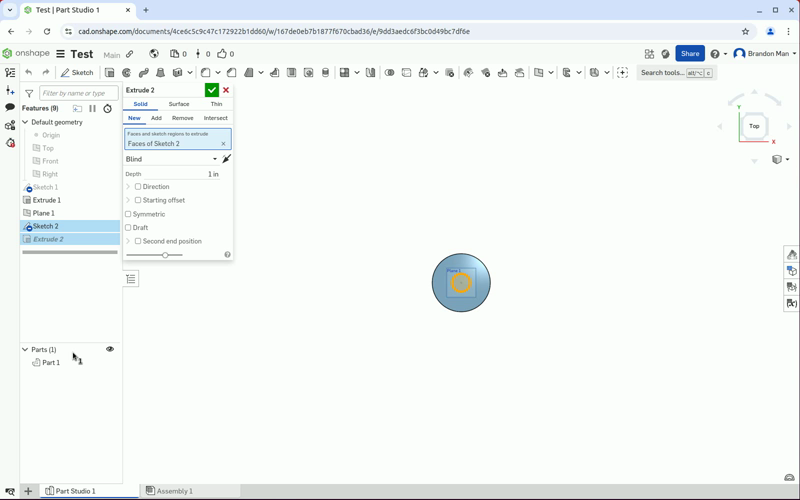
mouse_move(143, 106)
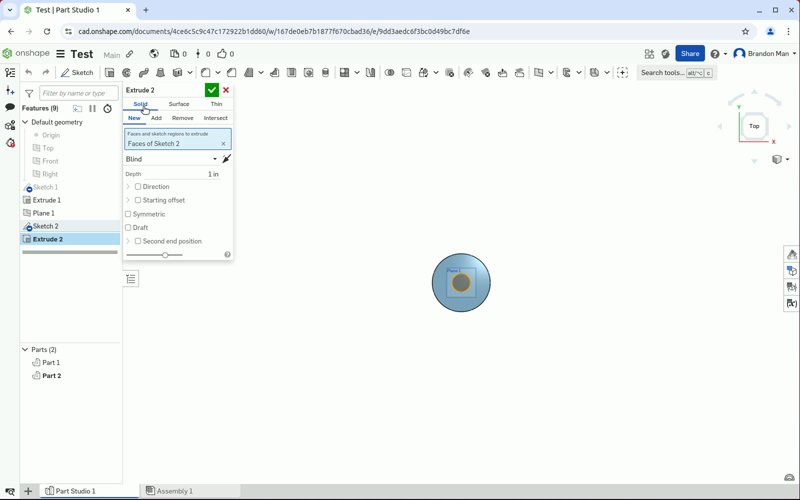
click(143, 106)
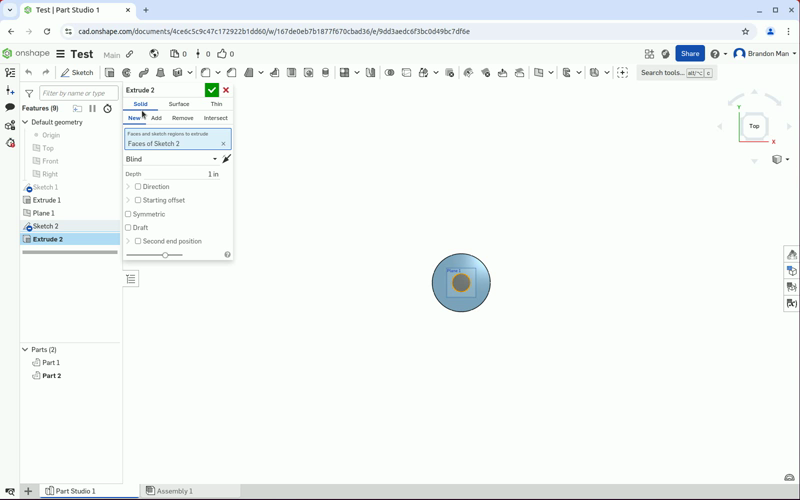
mouse_move(137, 120)
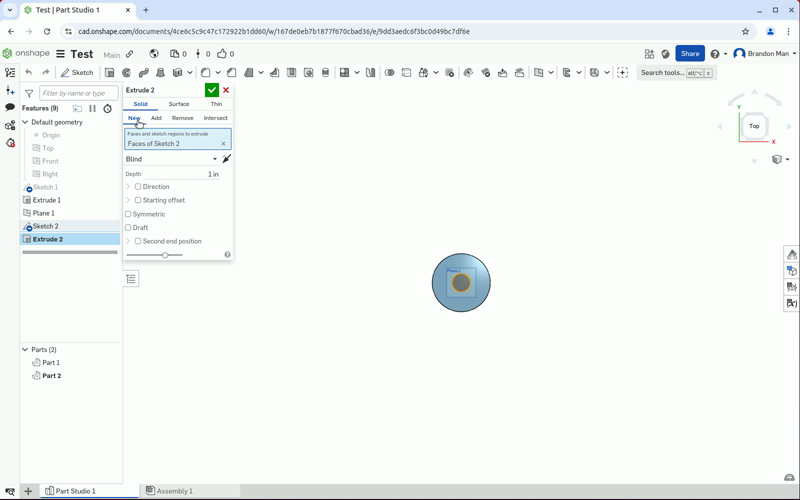
click(137, 120)
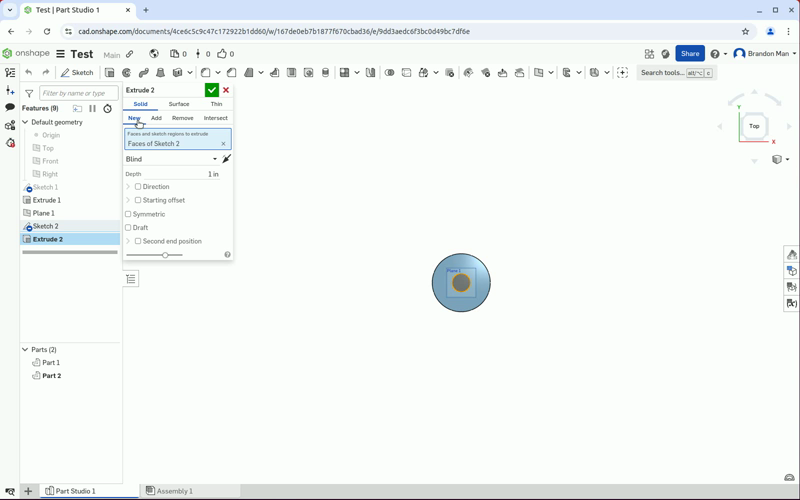
key(tab, 4)
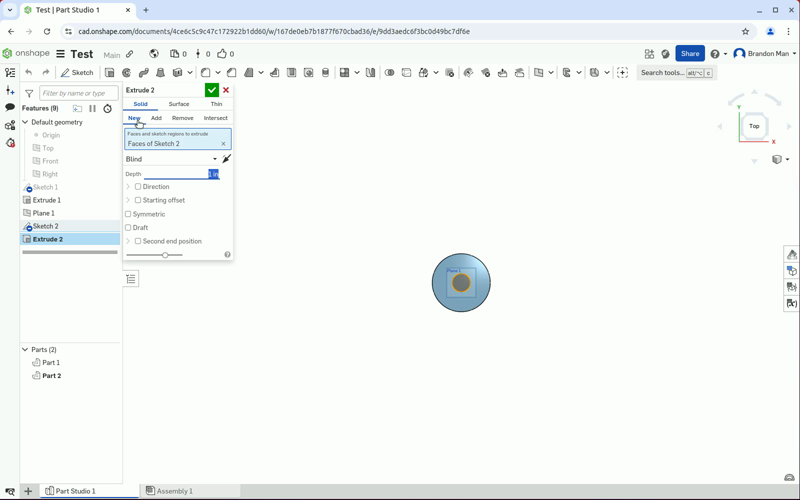
text(20.22)
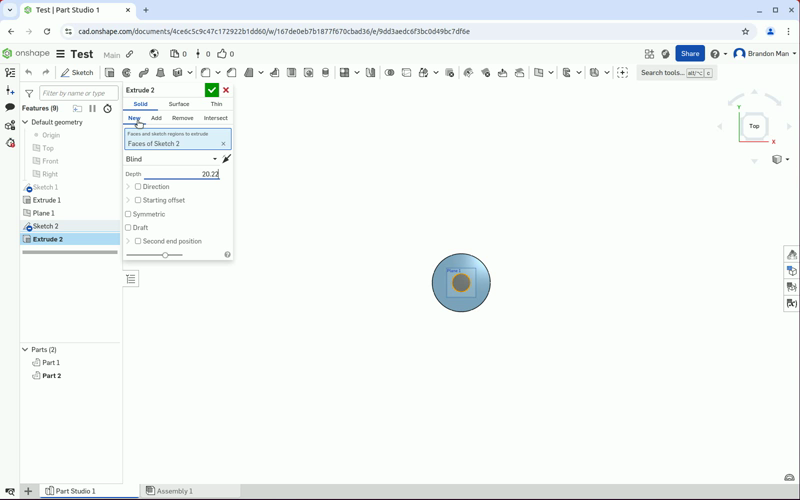
key(enter)
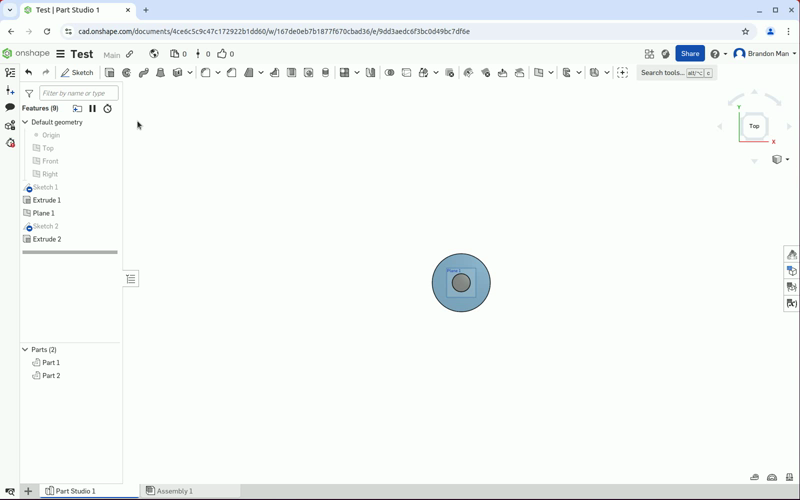
key(shift+h)
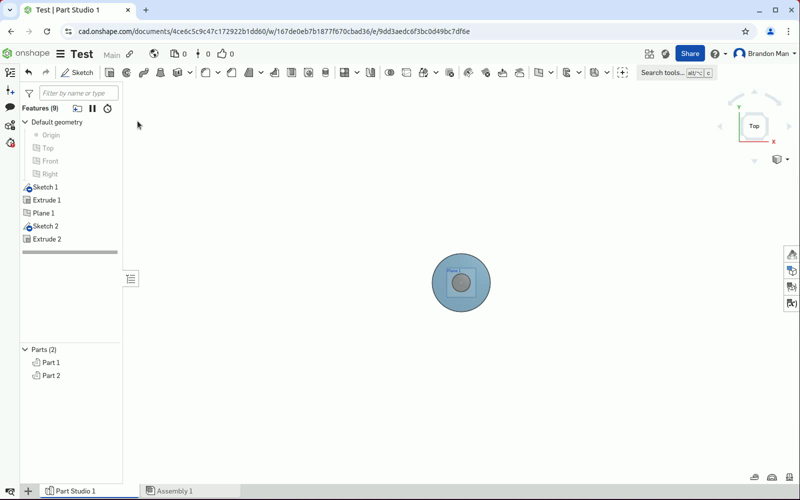
key(shift+h)
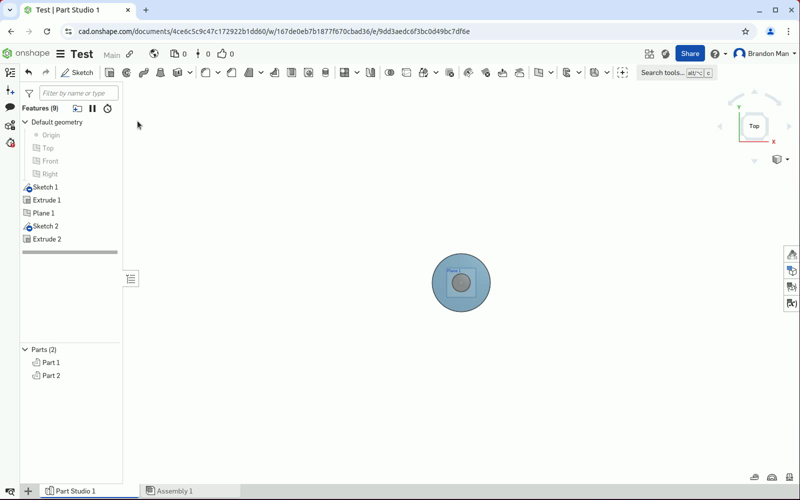
key(shift+7)
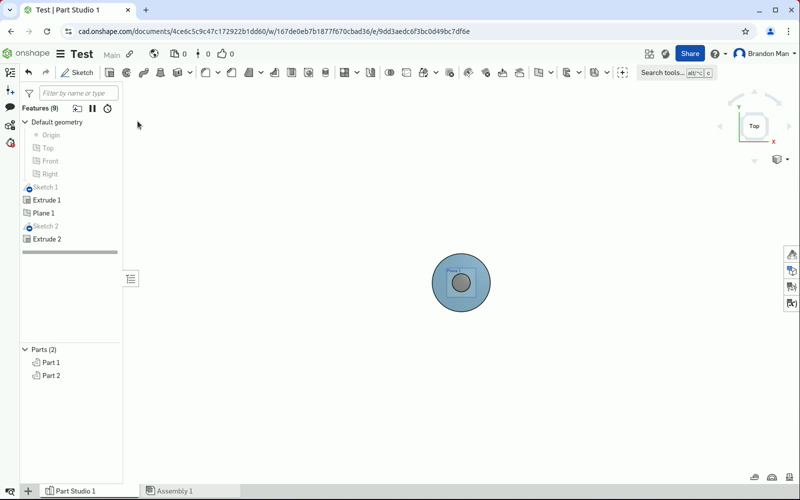
key(up, 3)
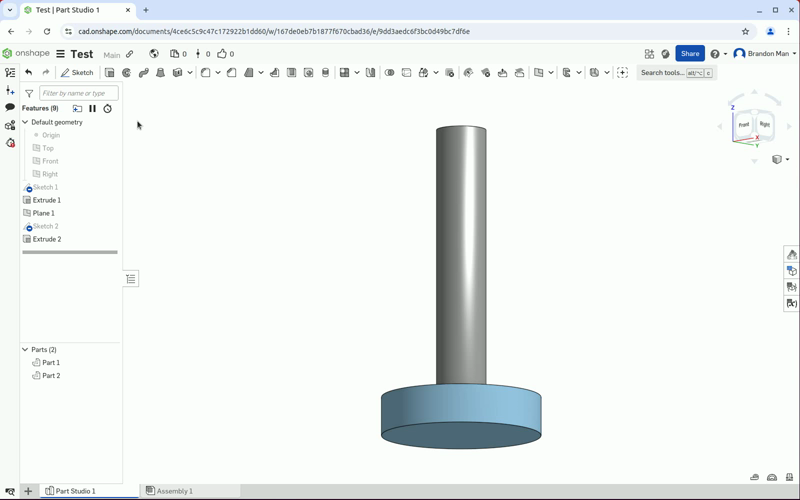
key(left, 3)
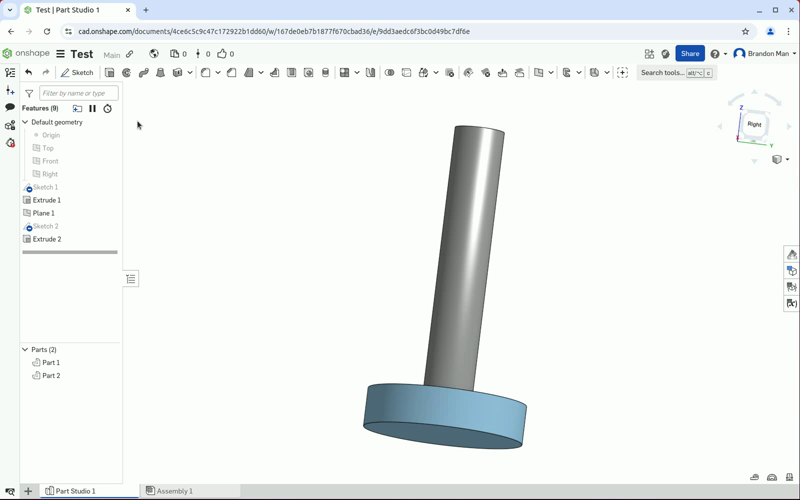
key(right, 3)
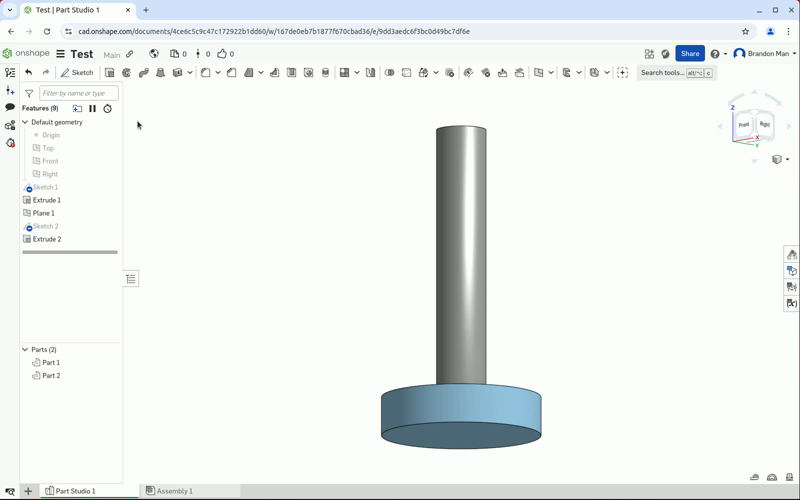
key(down, 3)
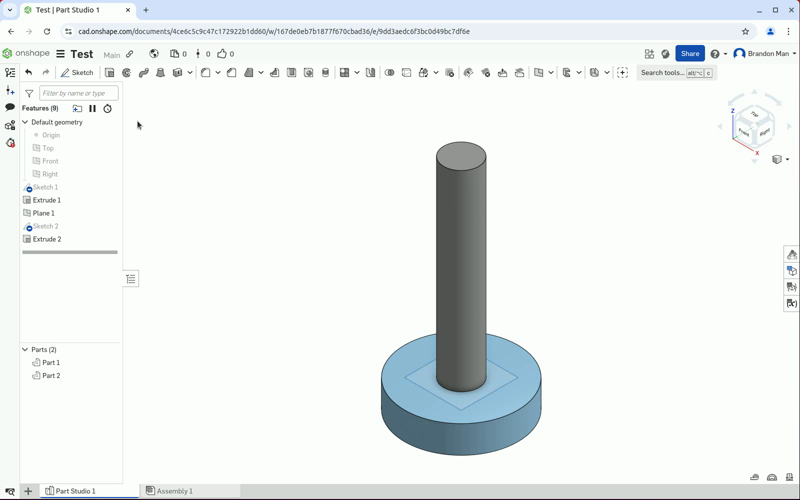
mouse_move(73, 189)
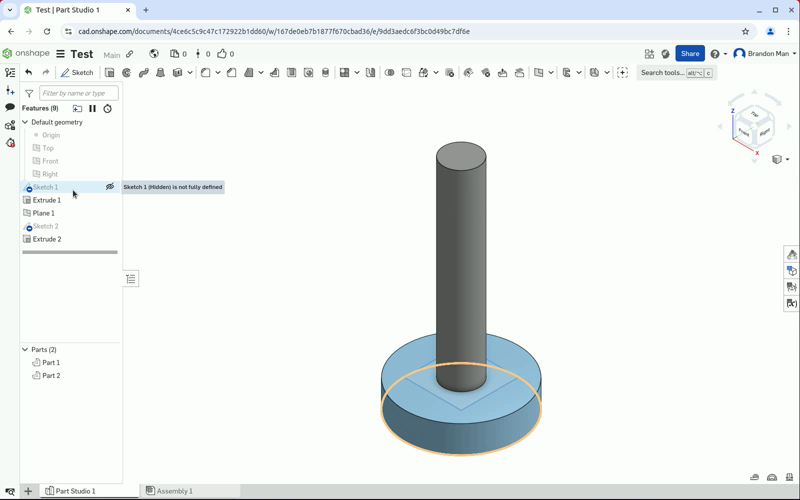
click(73, 189)